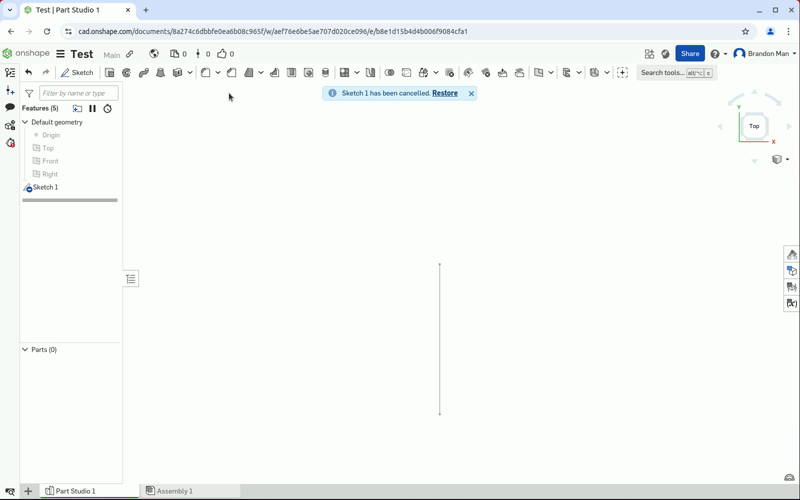
key(shift+h)
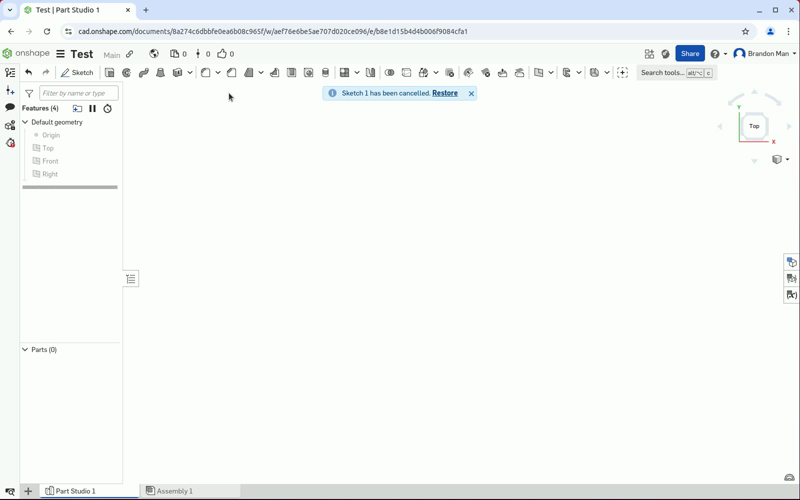
key(shift+s)
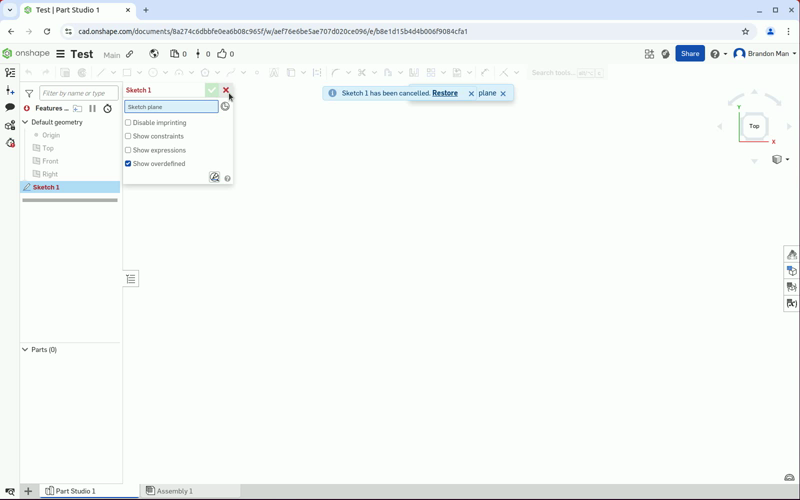
mouse_move(73, 150)
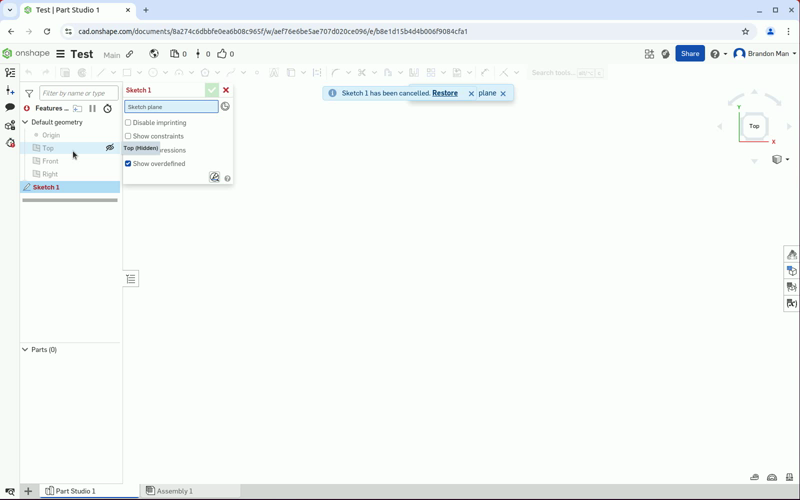
click(73, 150)
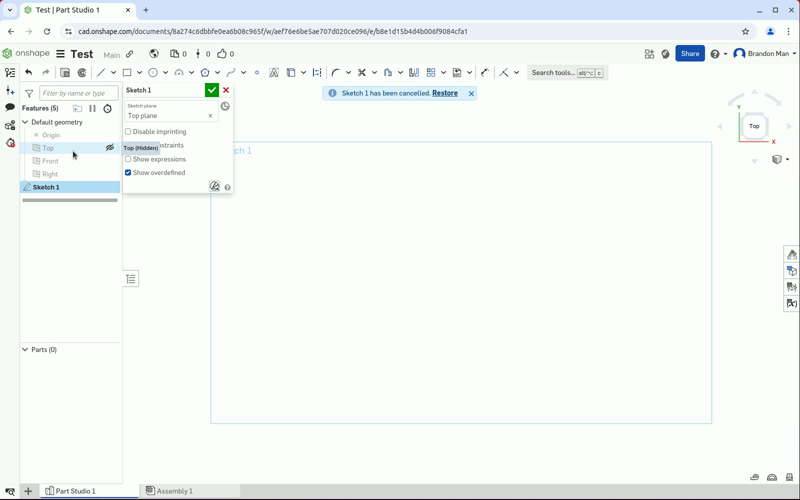
mouse_move(73, 352)
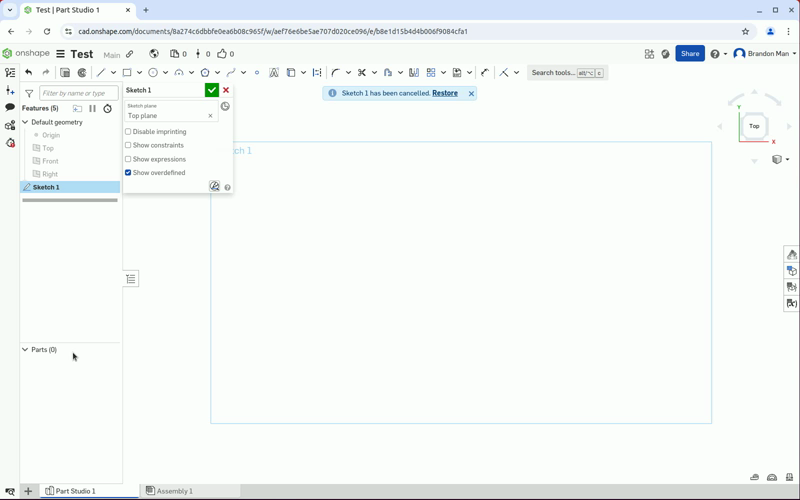
key(y)
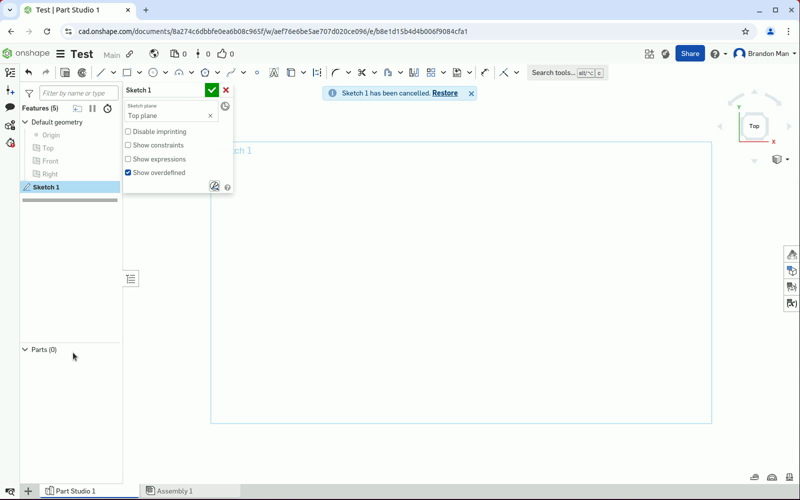
key(l)
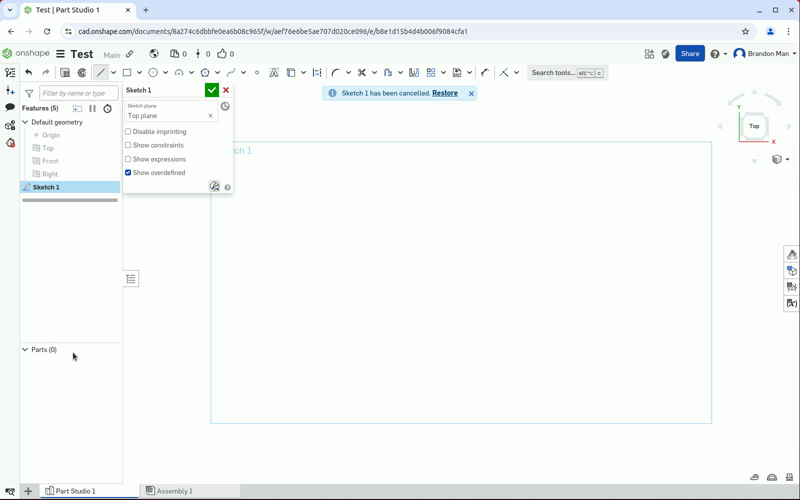
key_down(shift)
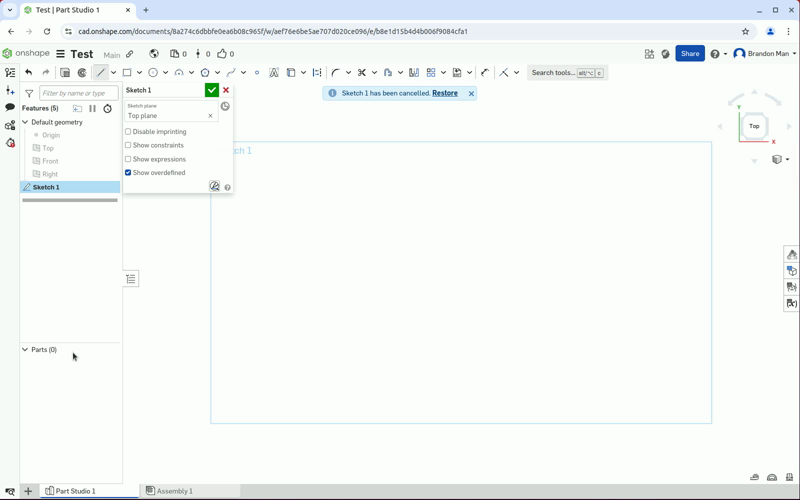
mouse_move(391, 352)
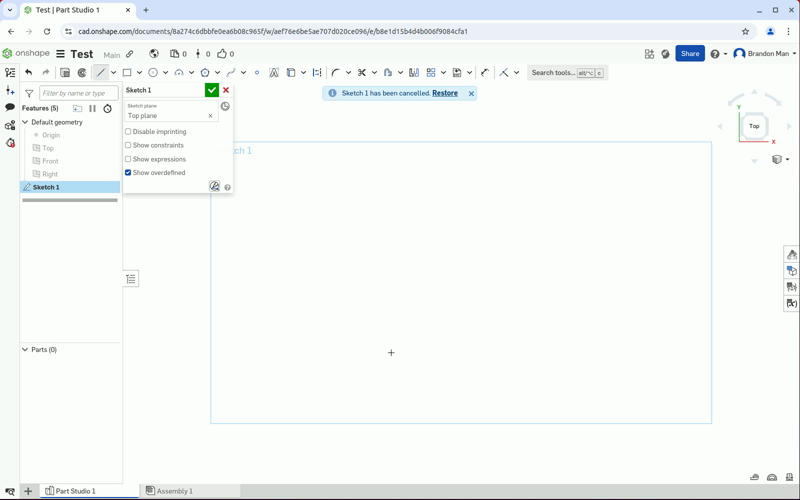
click(391, 352)
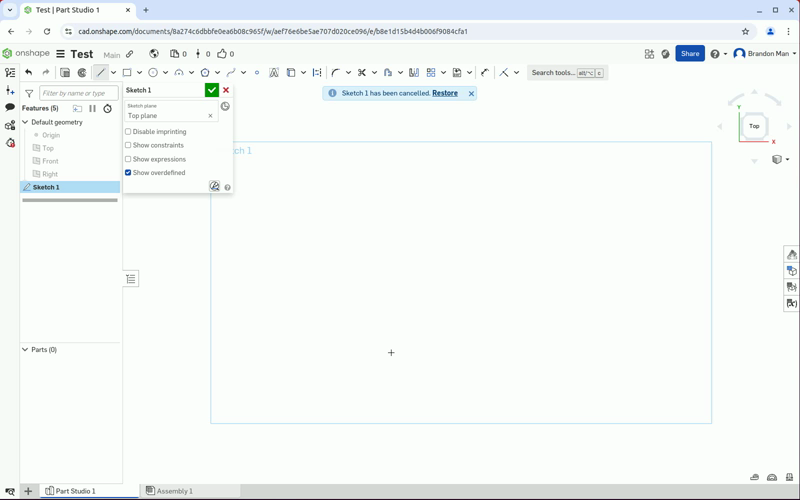
key_up(shift)
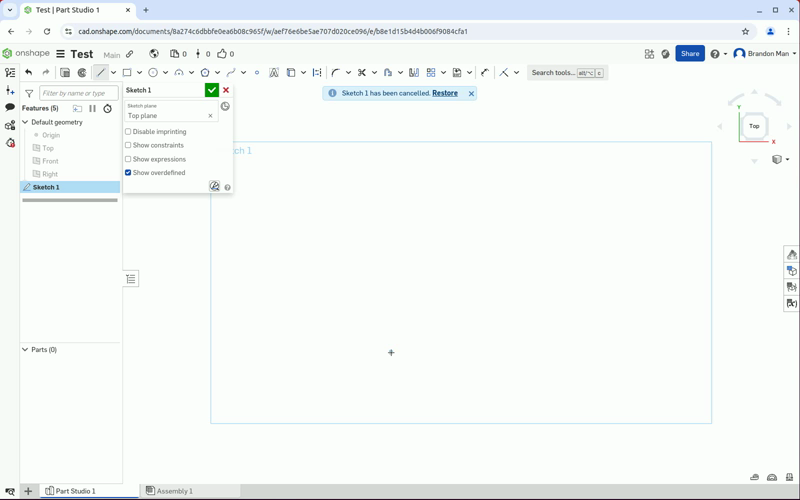
key_down(shift)
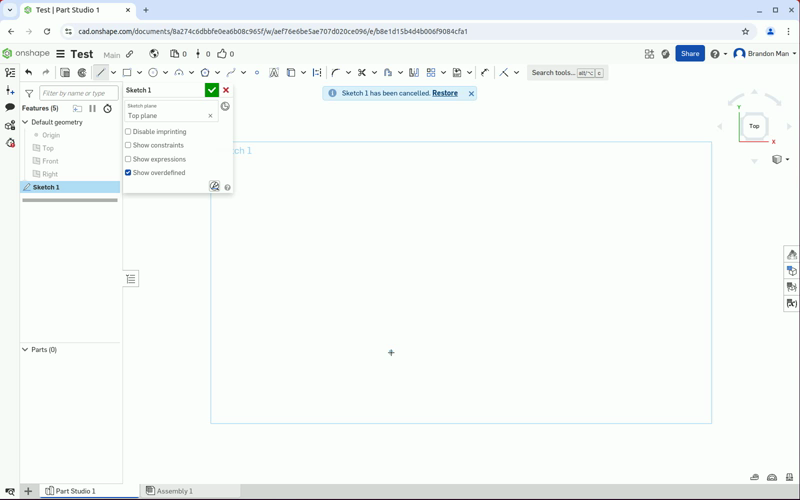
mouse_move(529, 352)
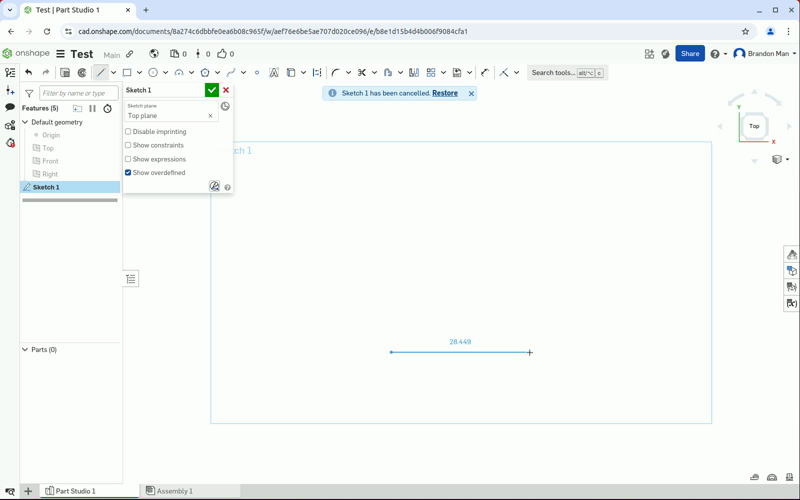
click(529, 352)
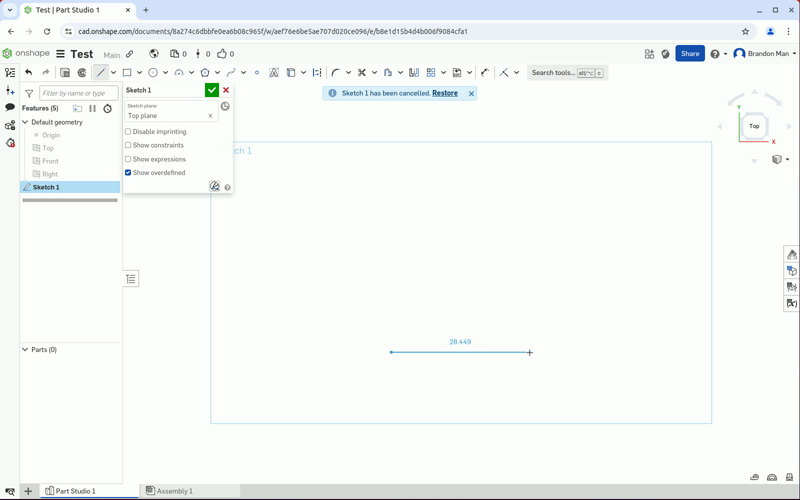
key_up(shift)
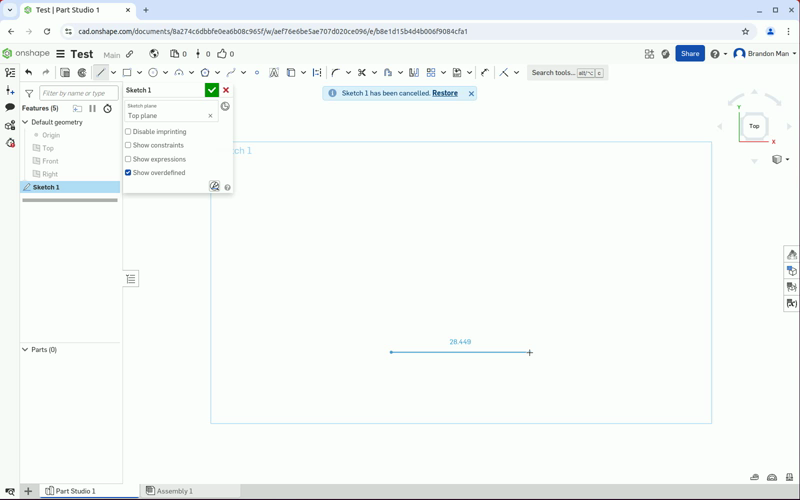
key_down(shift)
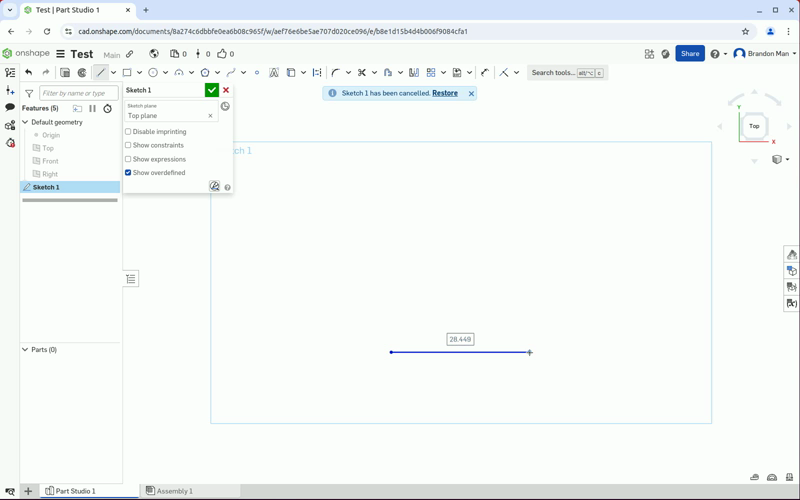
mouse_move(529, 213)
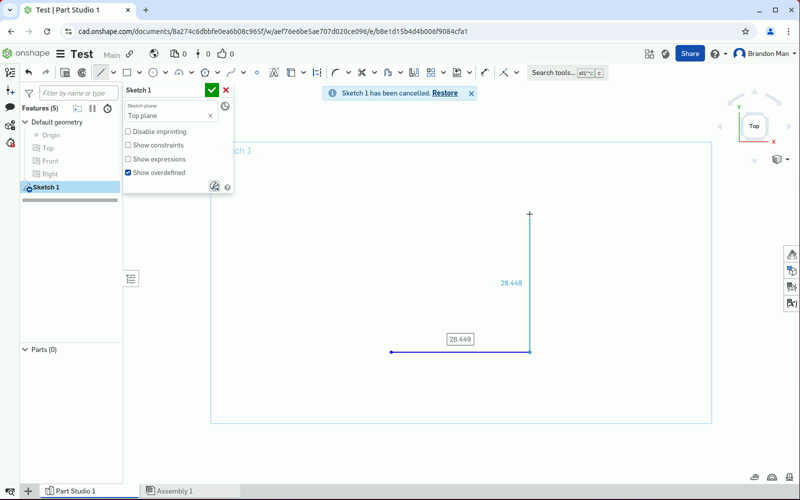
click(529, 213)
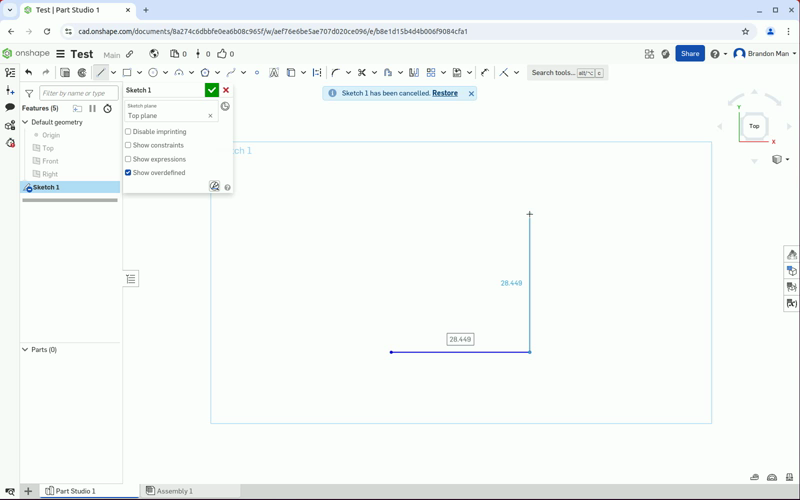
key_up(shift)
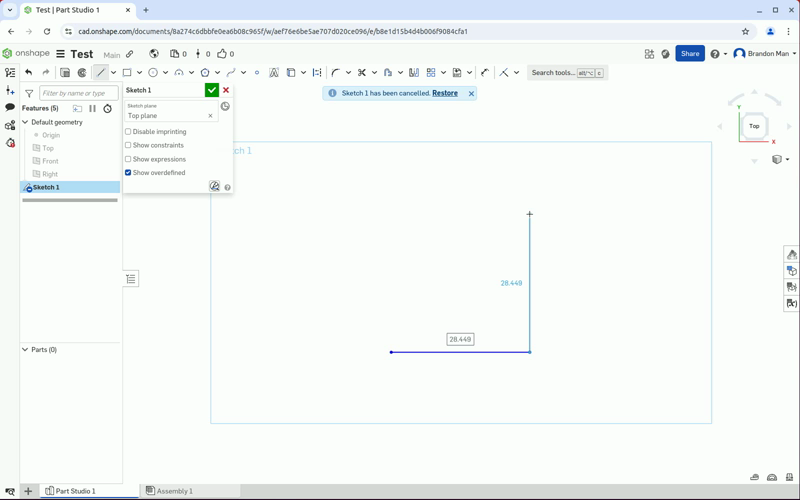
key_down(shift)
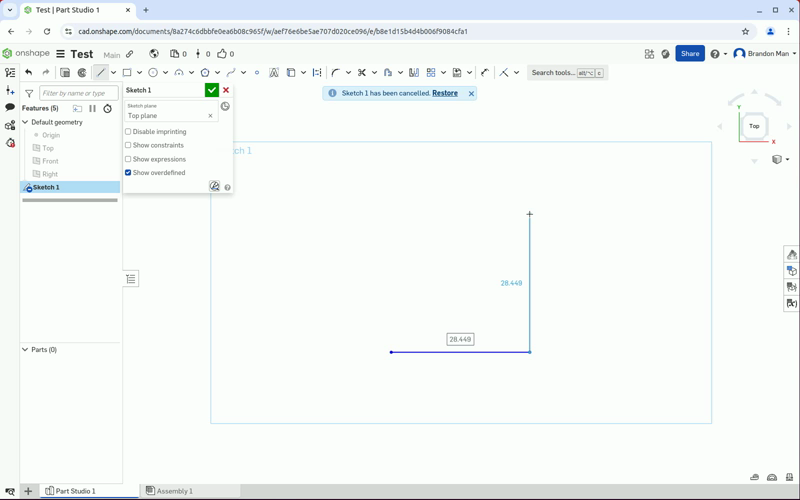
mouse_move(391, 213)
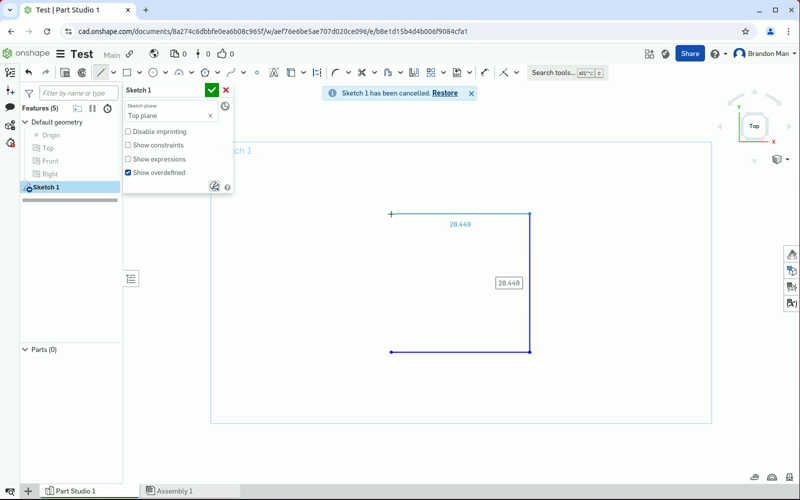
click(391, 213)
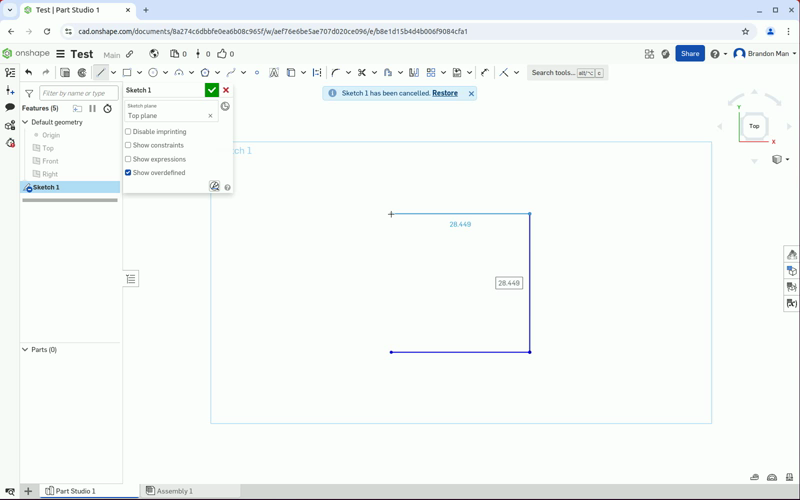
key_up(shift)
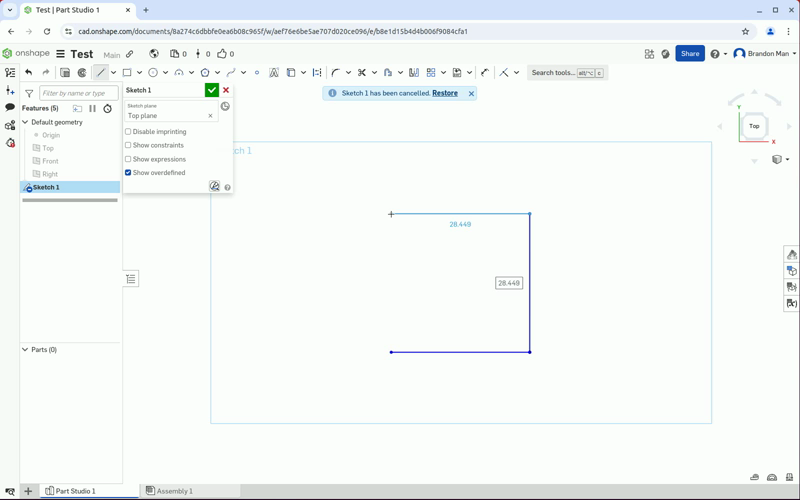
key_down(shift)
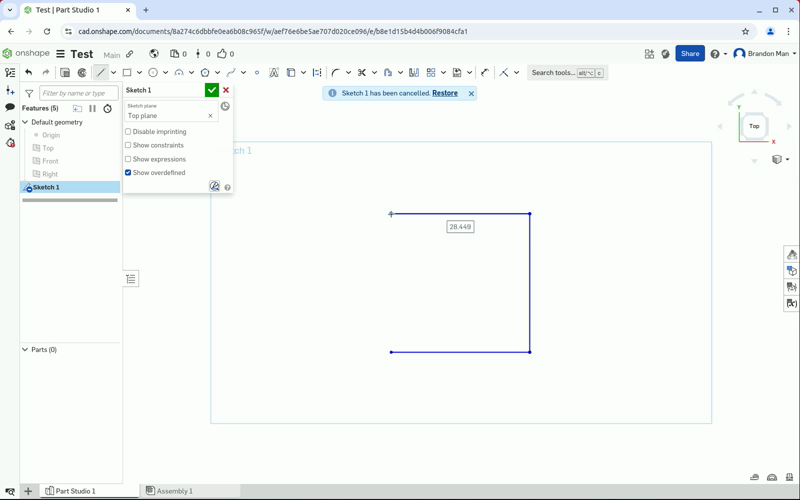
mouse_move(391, 352)
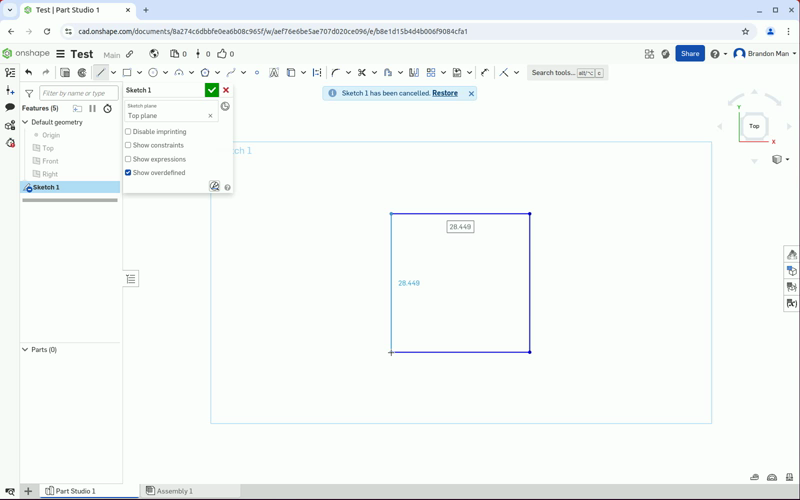
key_up(shift)
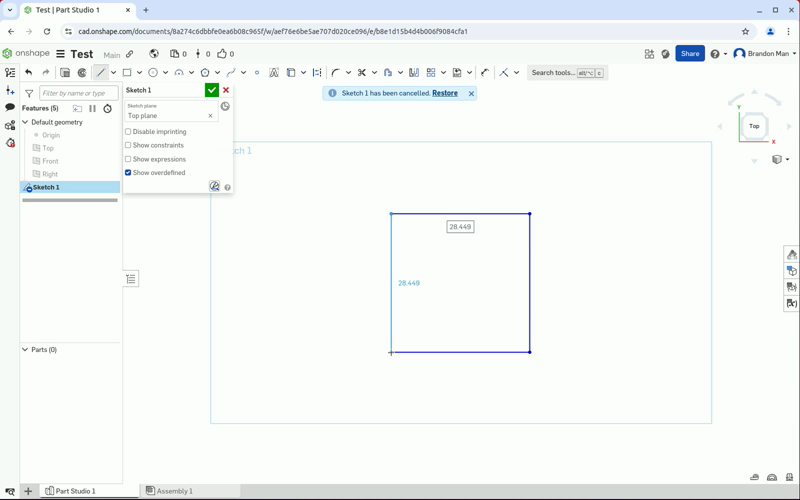
click(391, 352)
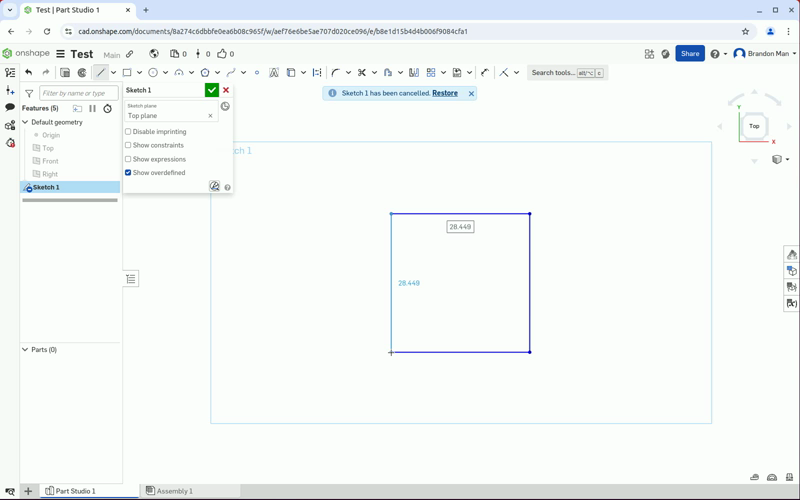
key(esc)
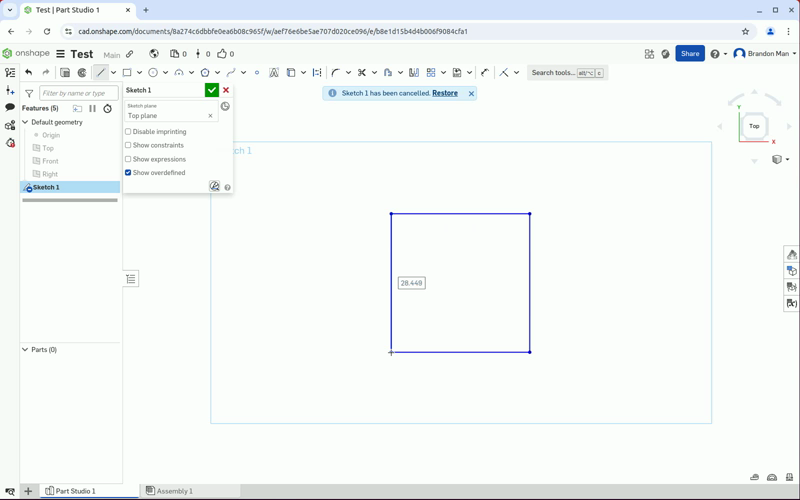
mouse_move(446, 276)
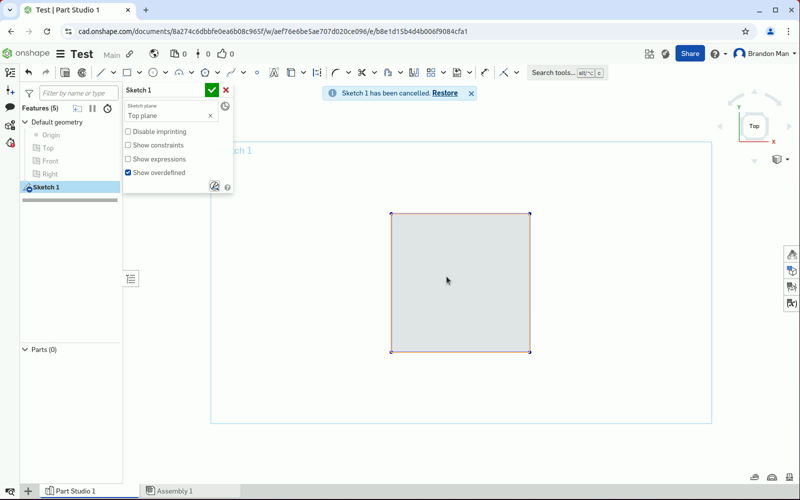
click(446, 276)
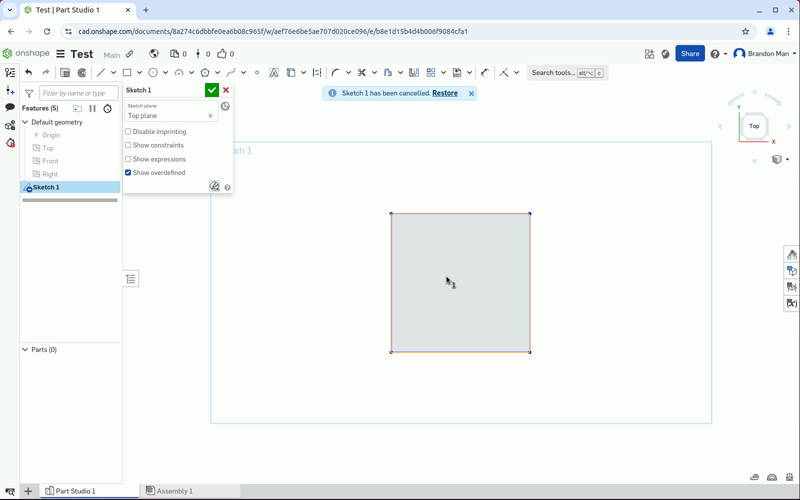
mouse_move(73, 352)
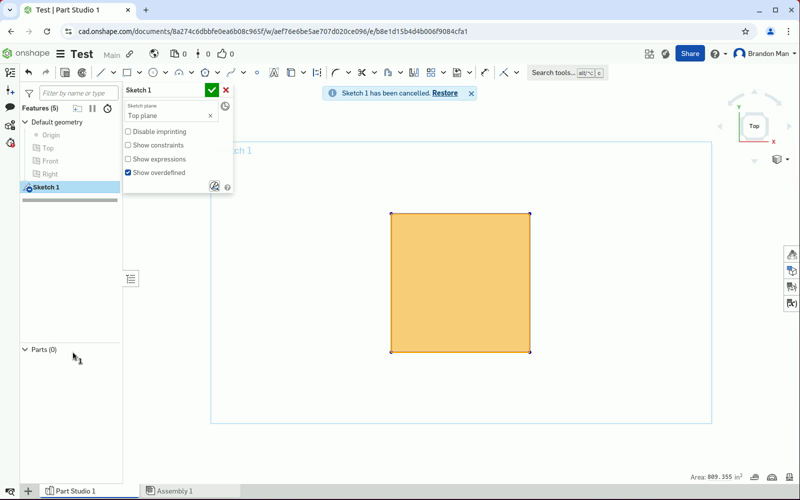
key(shift+y)
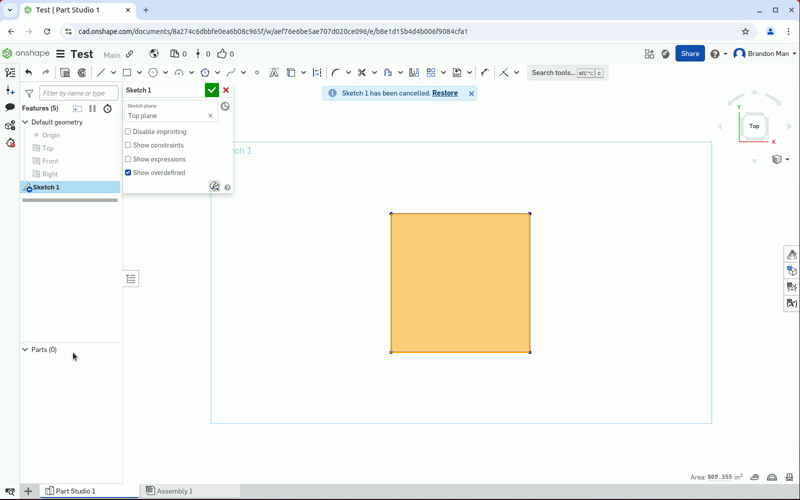
key(shift+e)
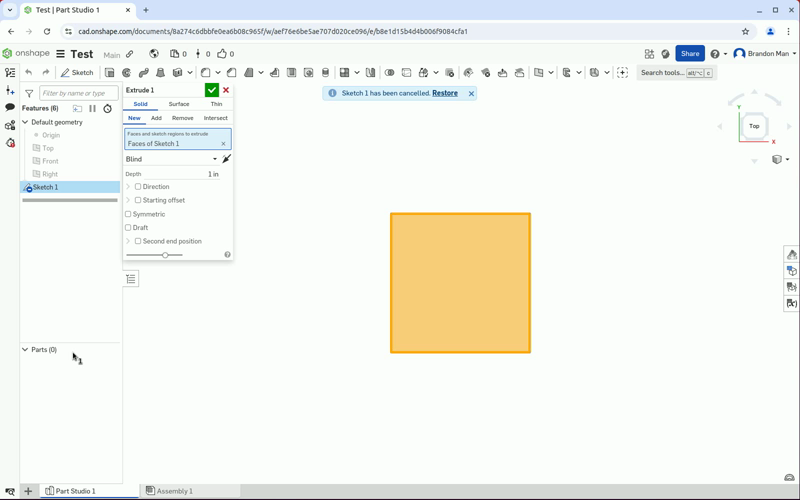
mouse_move(143, 106)
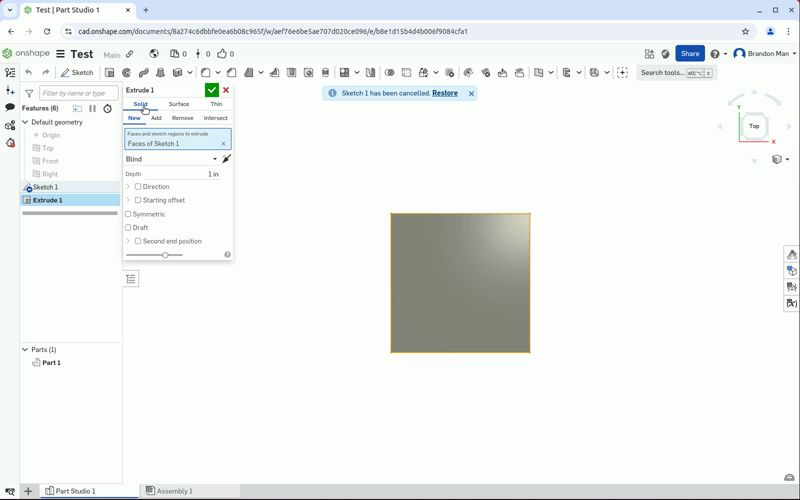
click(143, 106)
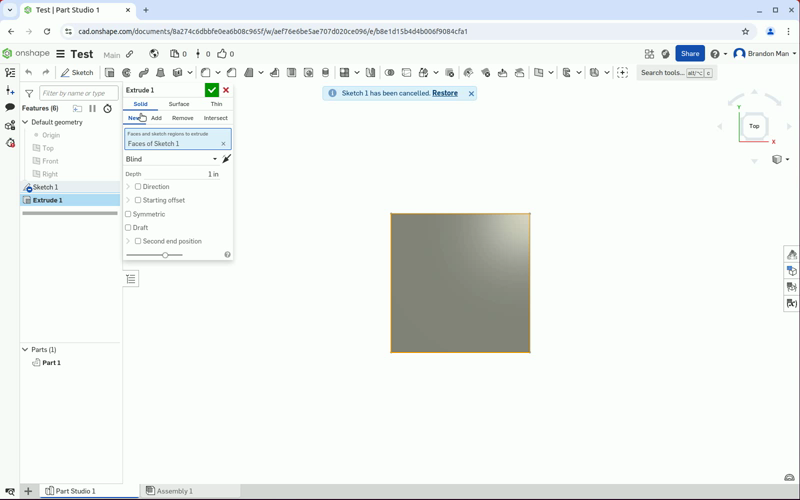
mouse_move(137, 120)
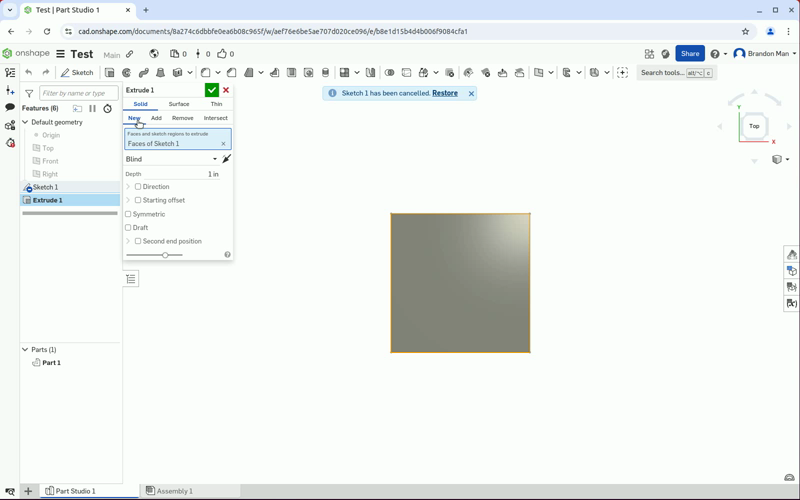
click(137, 120)
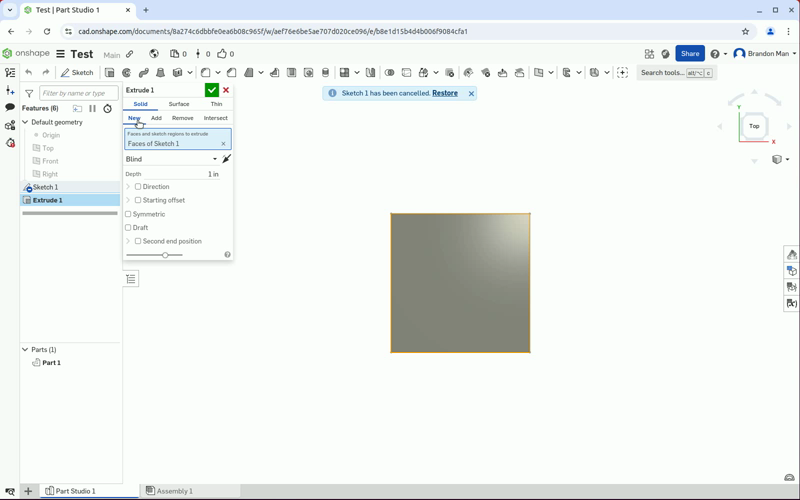
key(tab, 4)
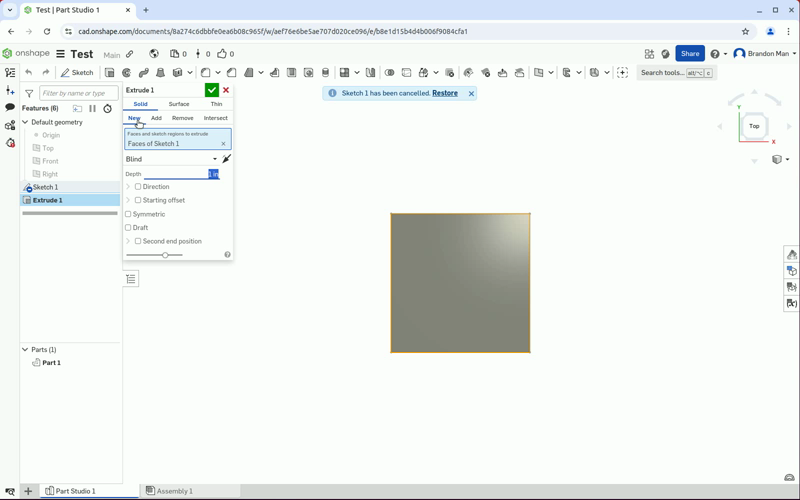
text(16.128)
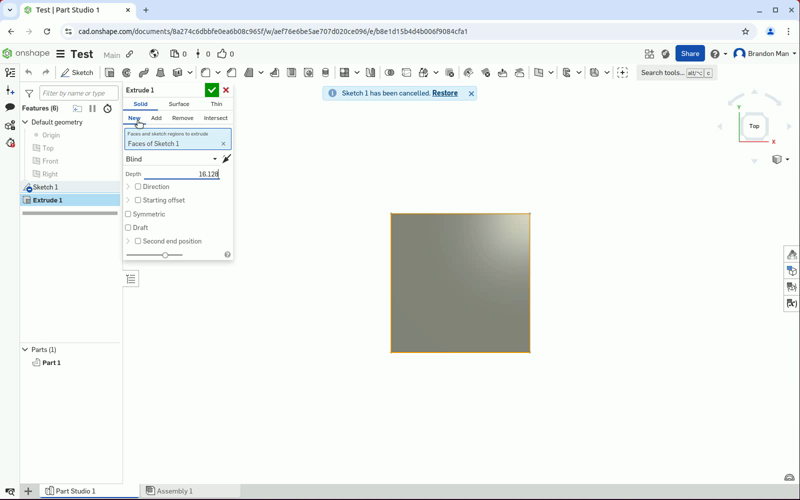
key(enter)
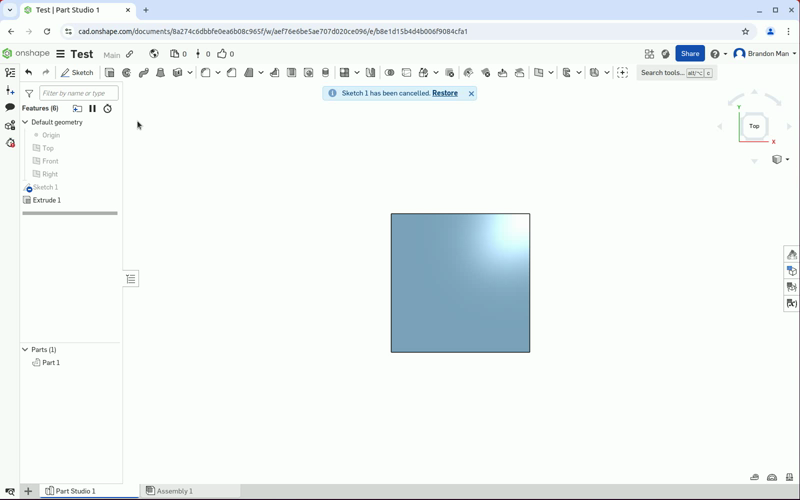
key(shift+h)
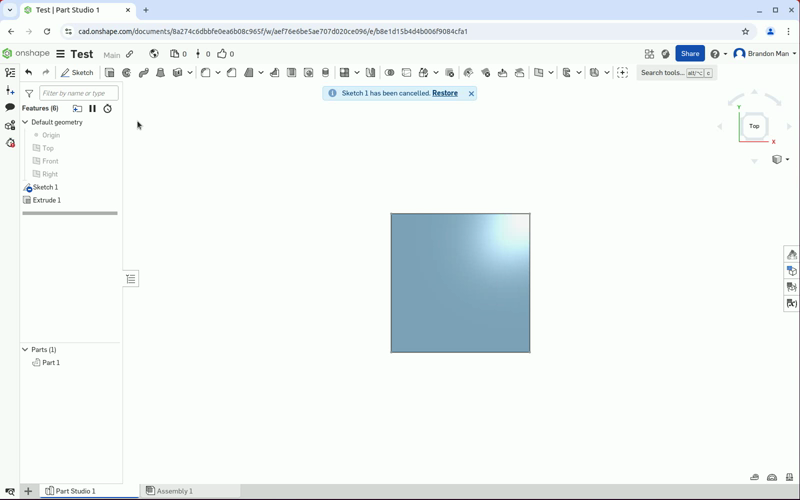
key(shift+h)
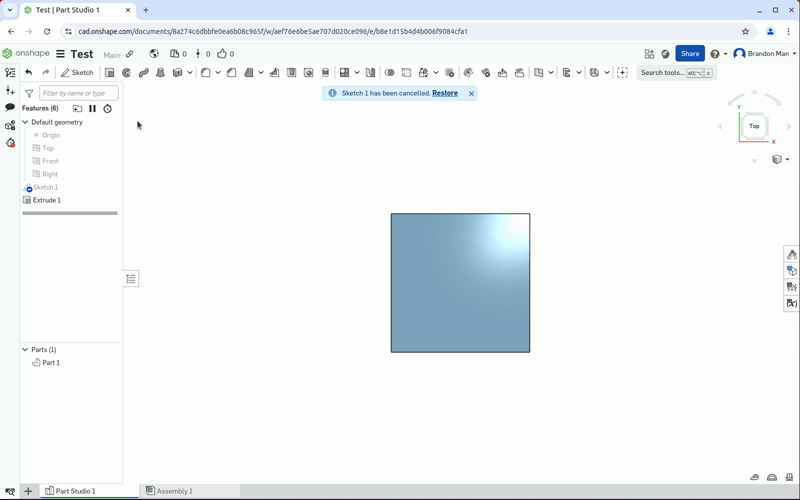
mouse_move(73, 189)
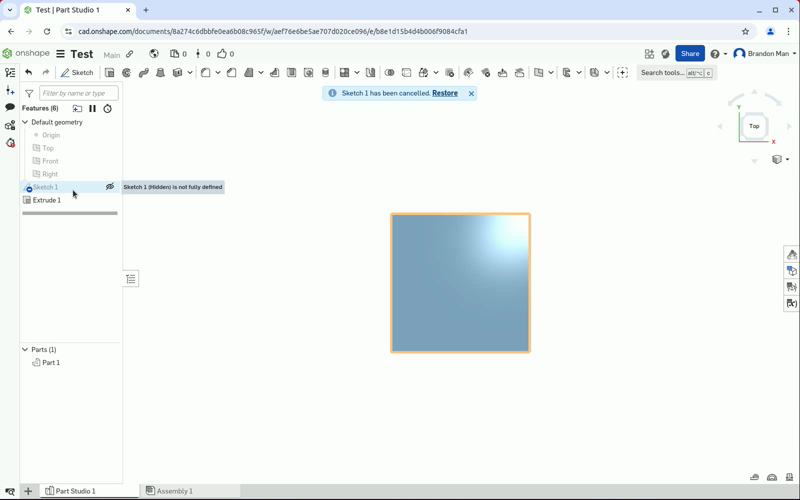
click(73, 189)
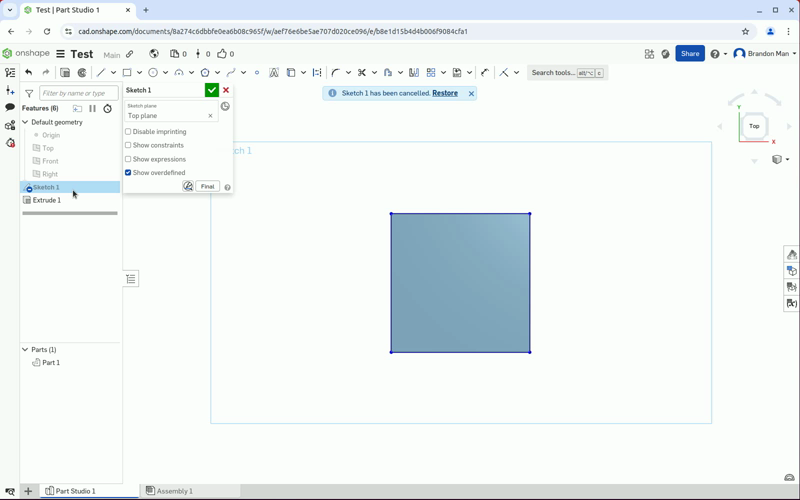
mouse_move(229, 92)
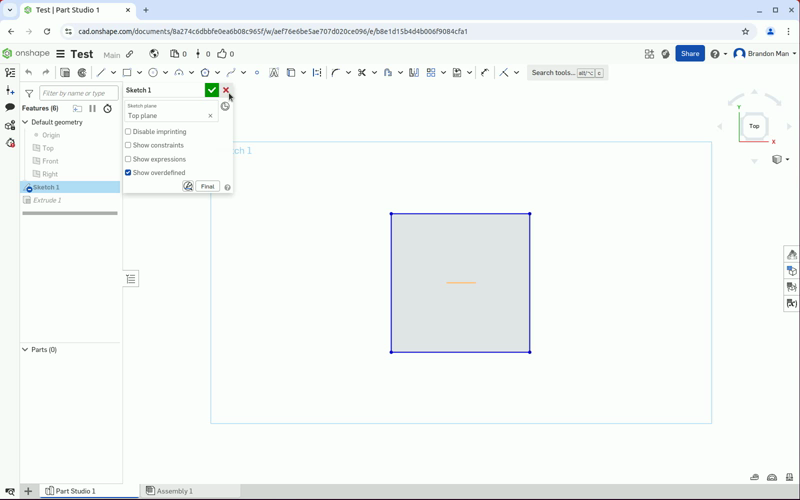
click(229, 92)
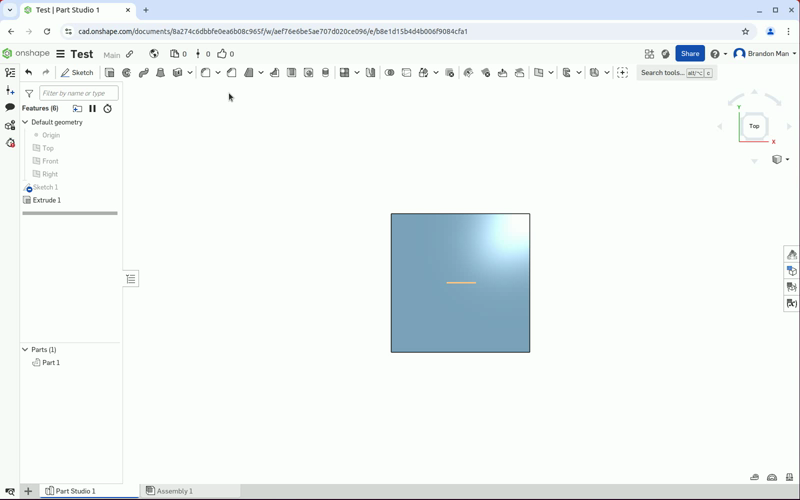
mouse_move(541, 75)
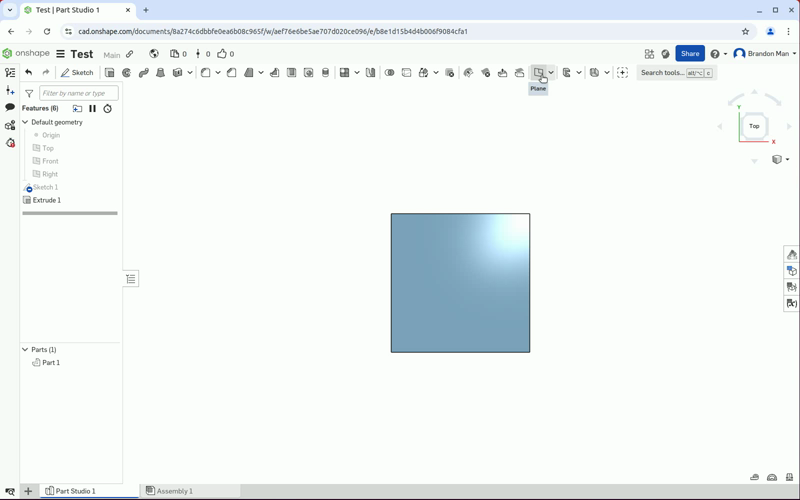
click(541, 75)
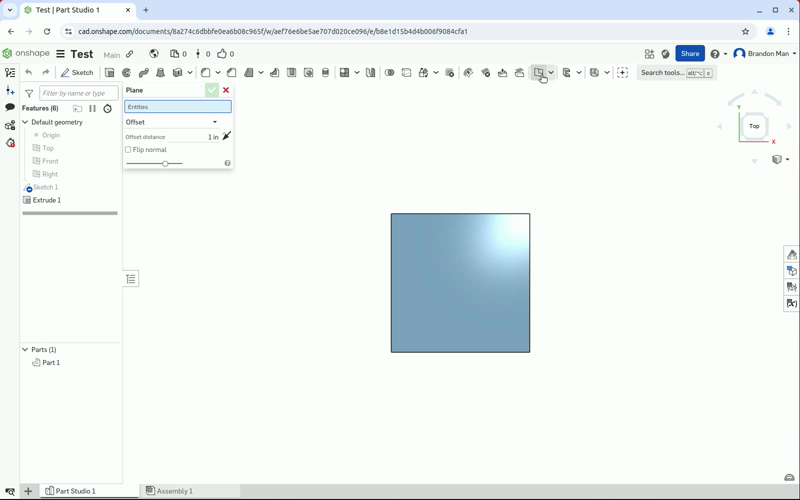
mouse_move(73, 150)
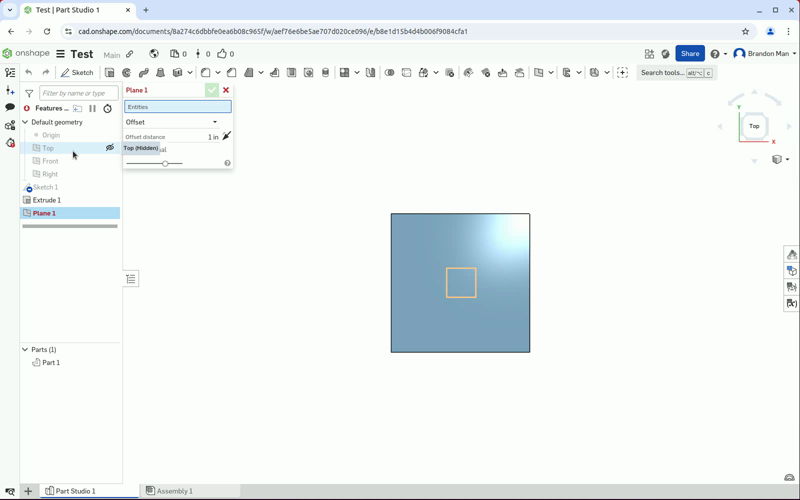
click(73, 150)
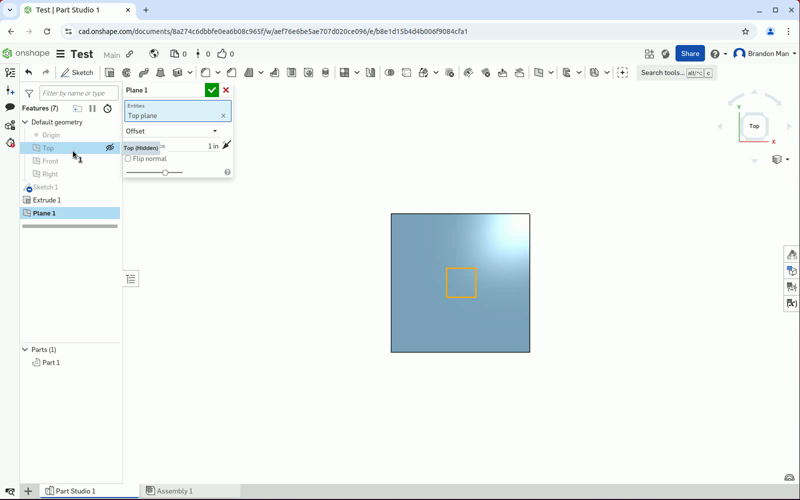
key(tab, 2)
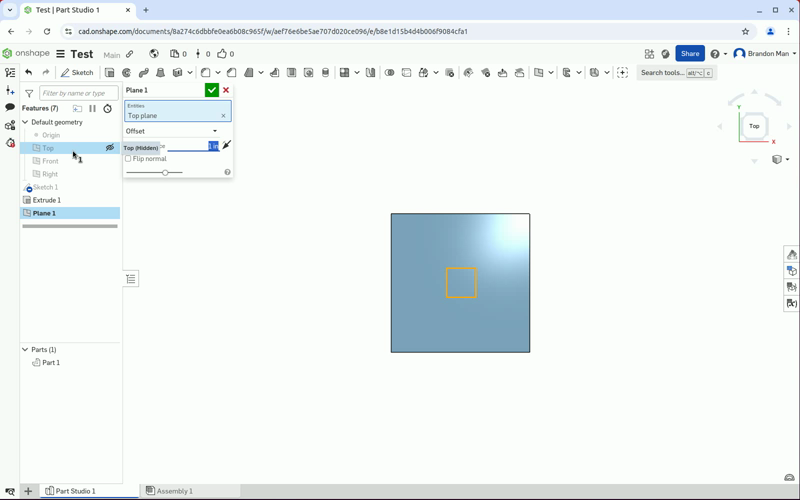
text(16.114)
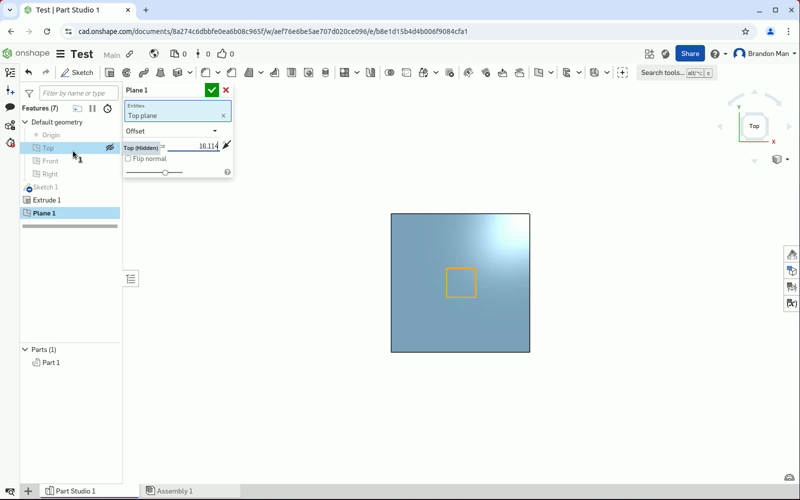
key(enter, 2)
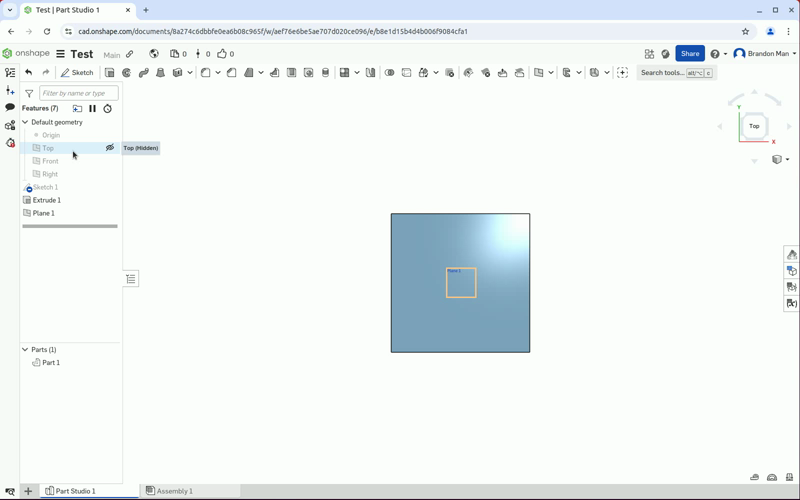
key(shift+s)
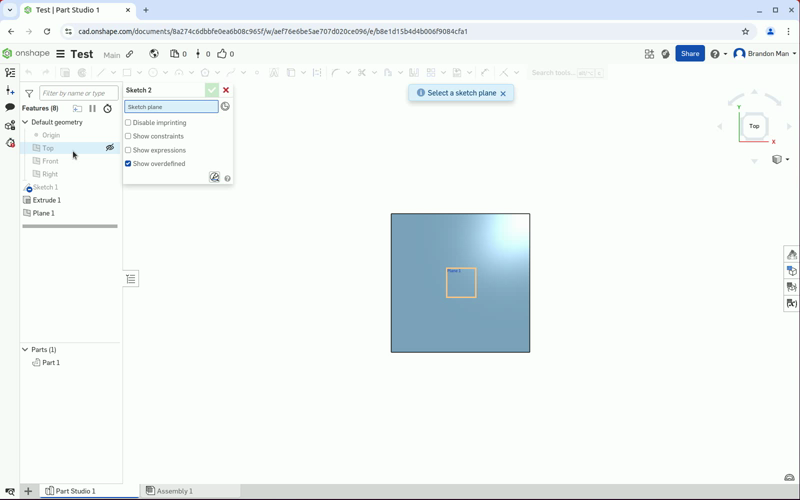
mouse_move(73, 215)
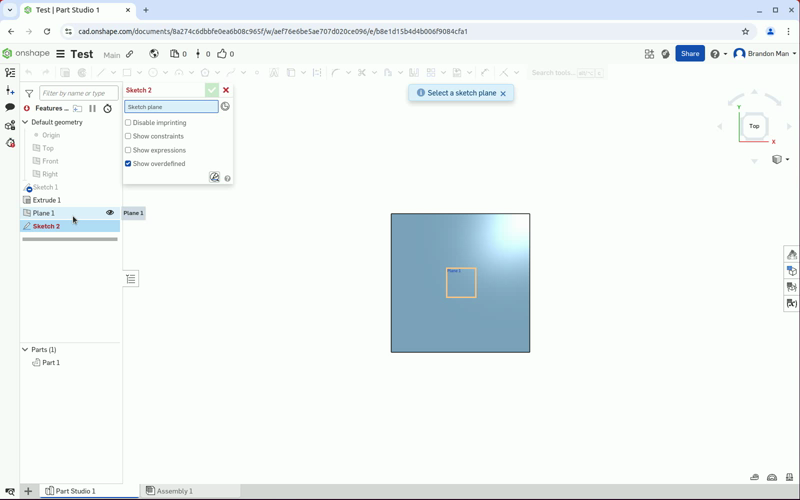
click(73, 215)
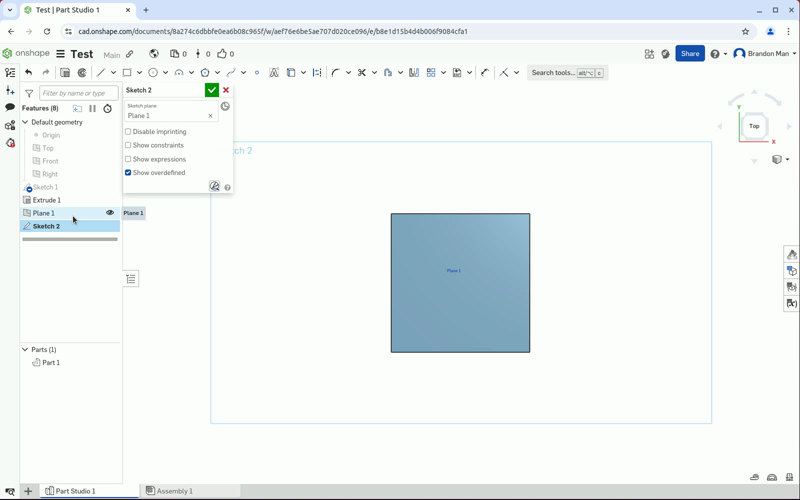
mouse_move(73, 352)
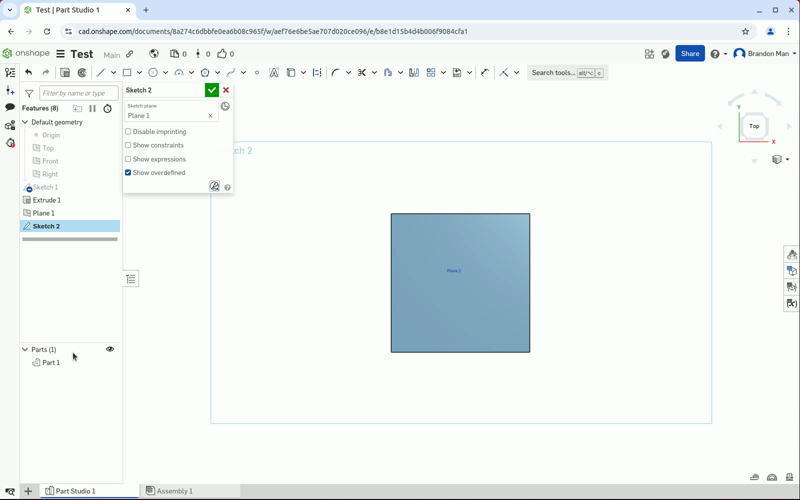
key(y)
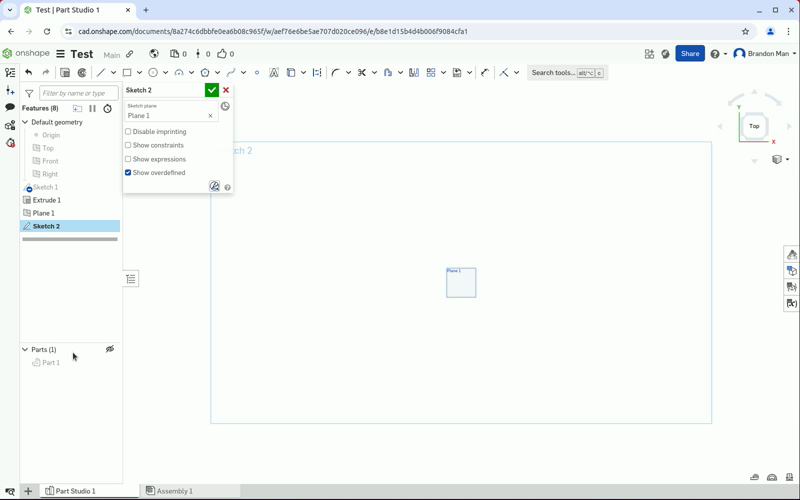
key(c)
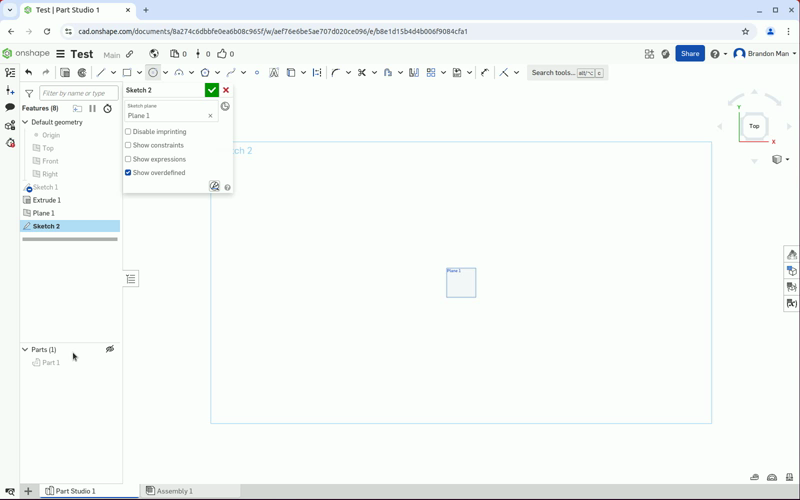
key_down(shift)
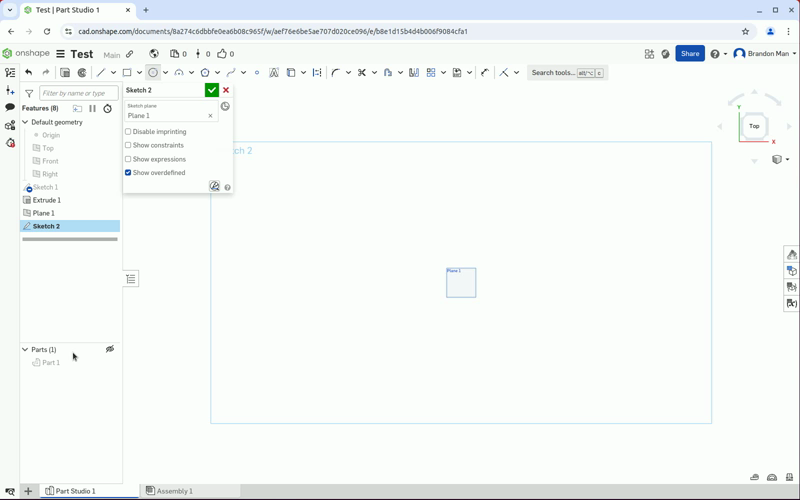
mouse_move(461, 282)
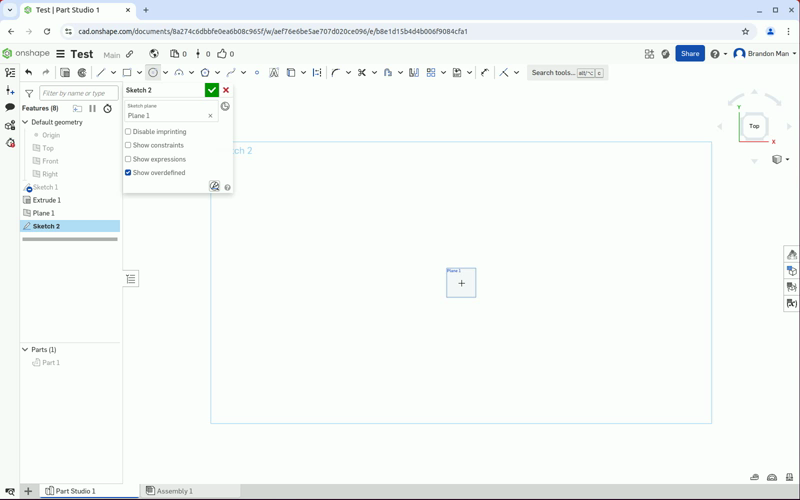
click(461, 282)
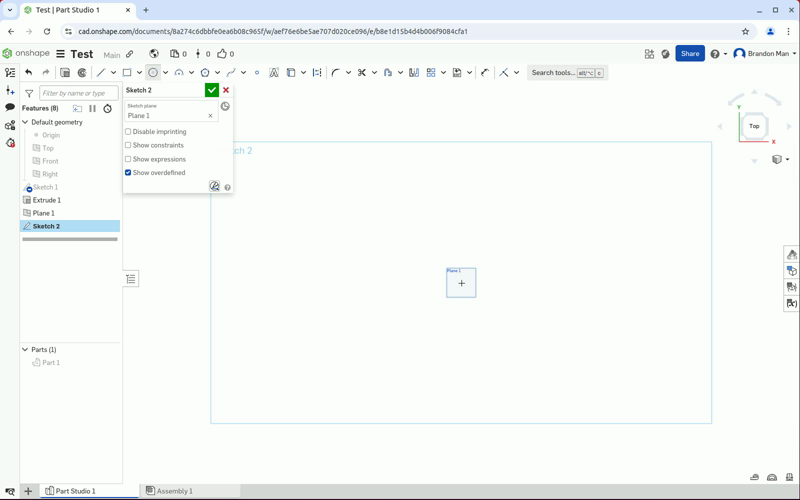
key_up(shift)
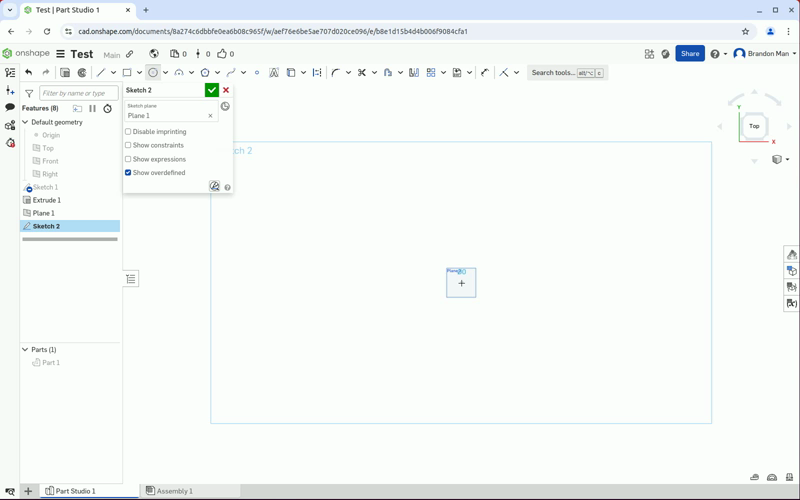
mouse_move(503, 282)
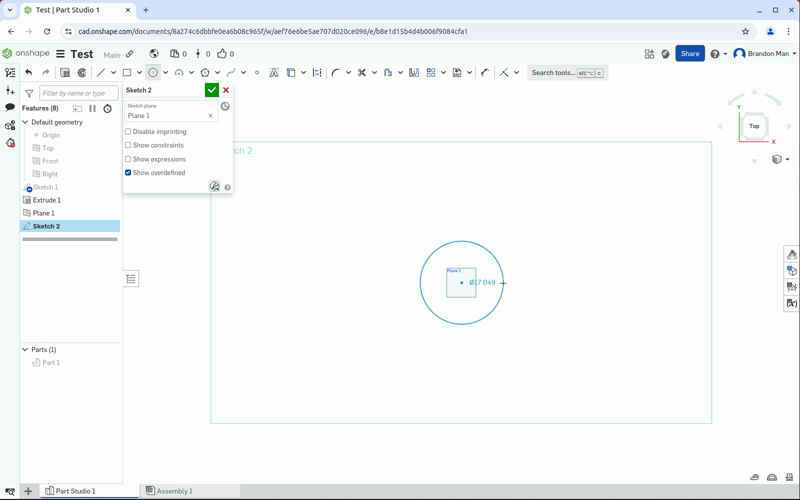
click(503, 282)
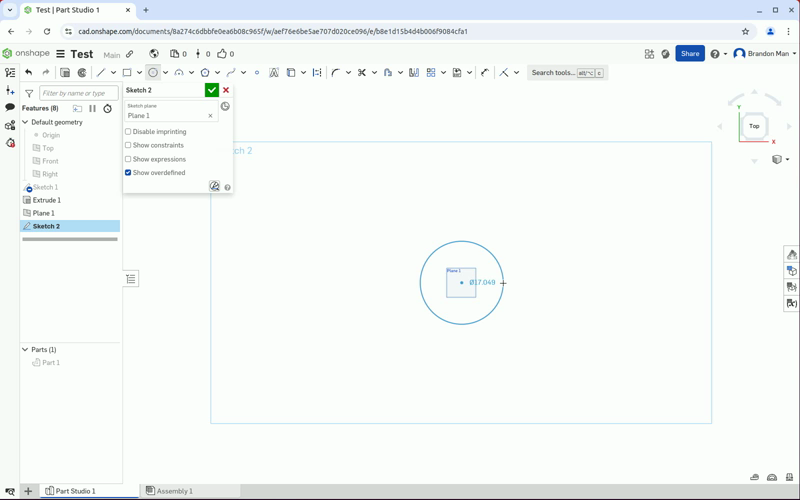
key(esc)
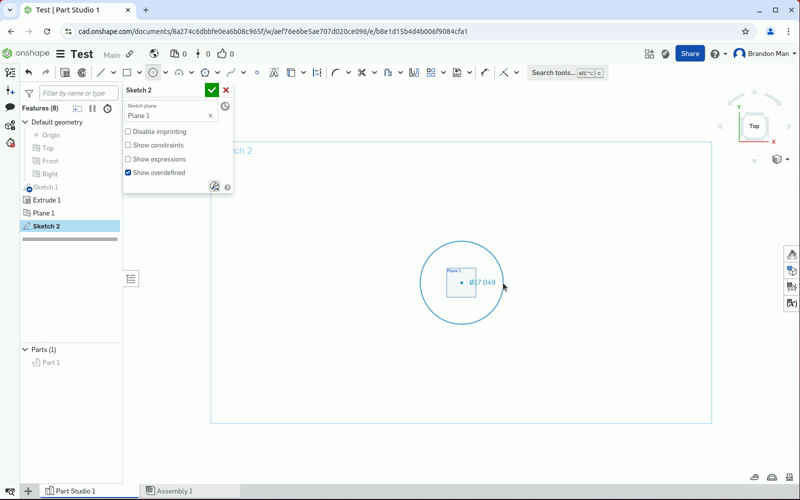
mouse_move(448, 313)
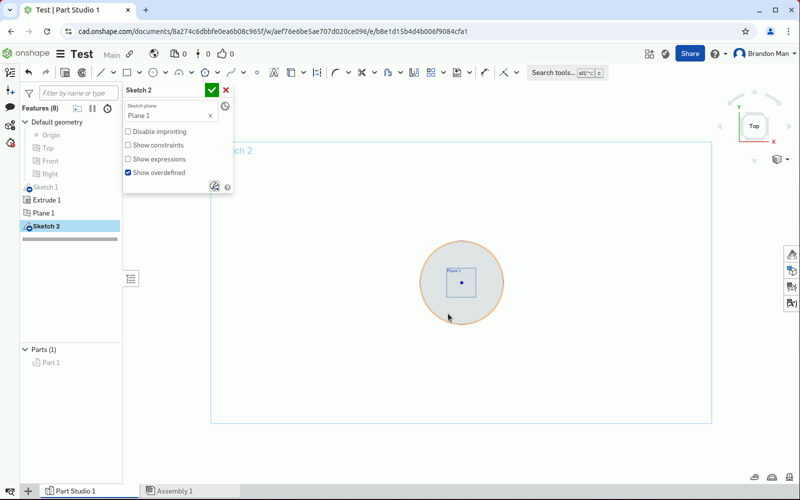
click(448, 313)
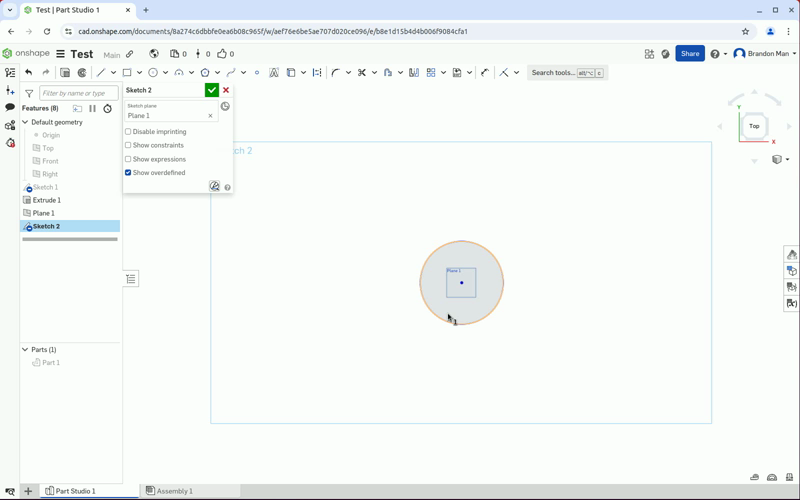
mouse_move(73, 352)
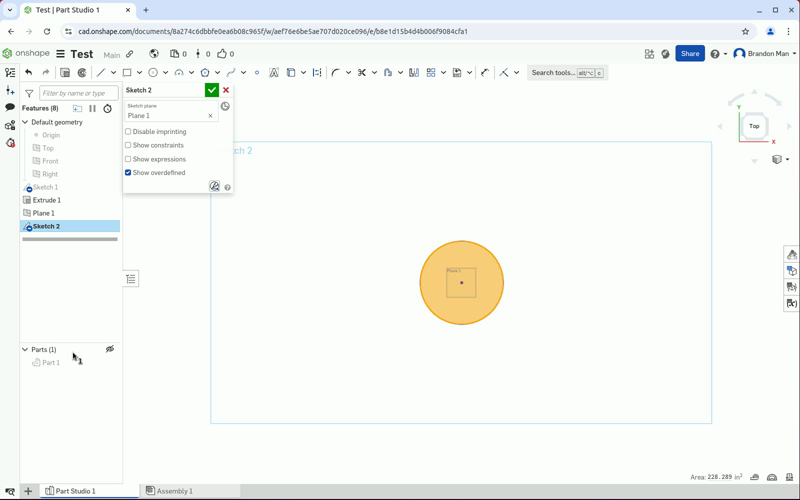
key(shift+y)
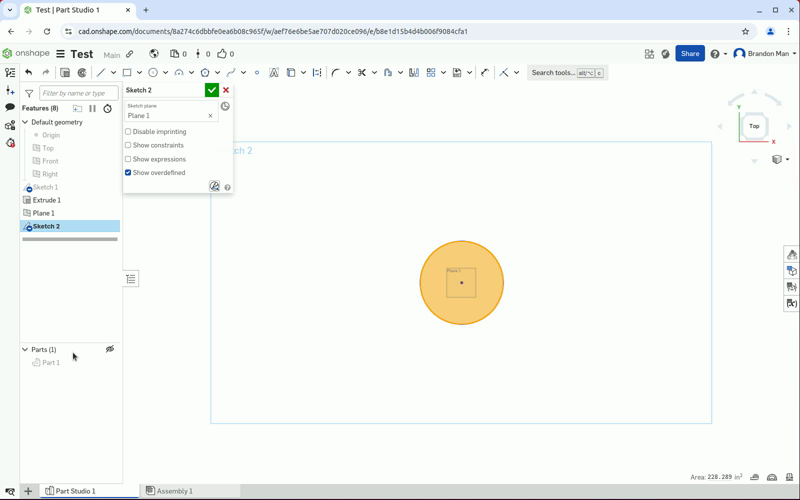
key(shift+e)
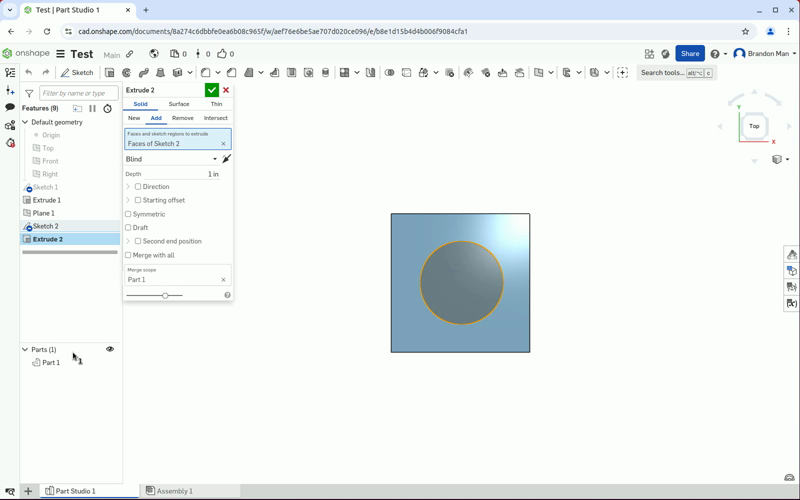
mouse_move(143, 106)
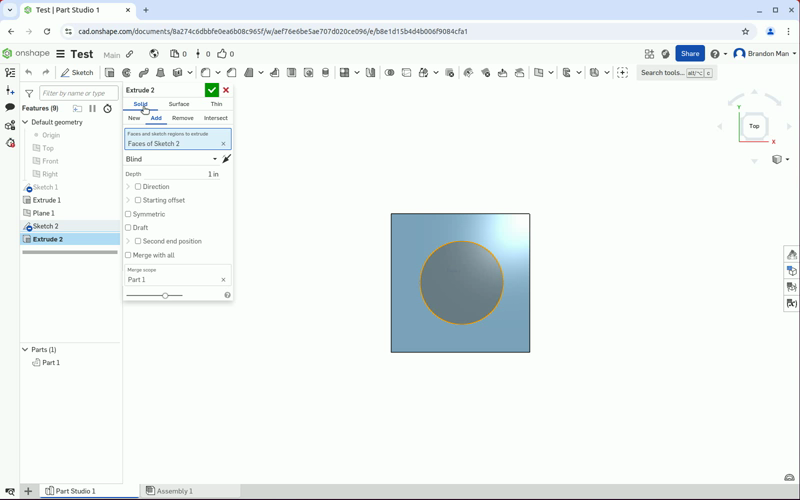
click(143, 106)
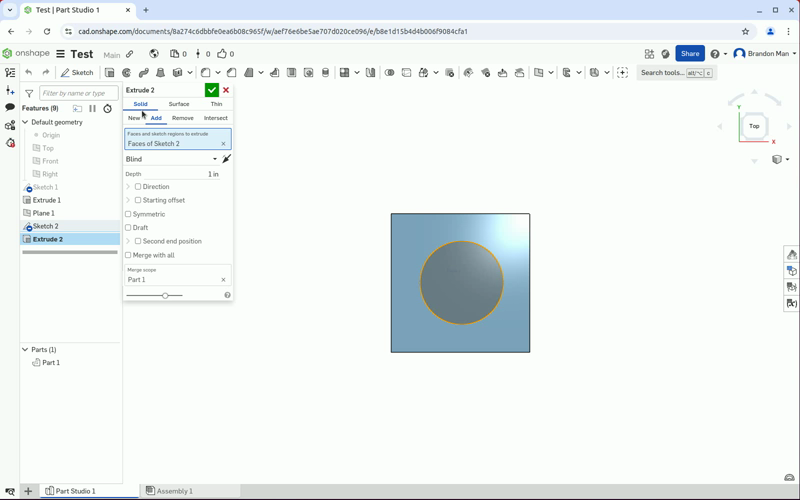
mouse_move(137, 120)
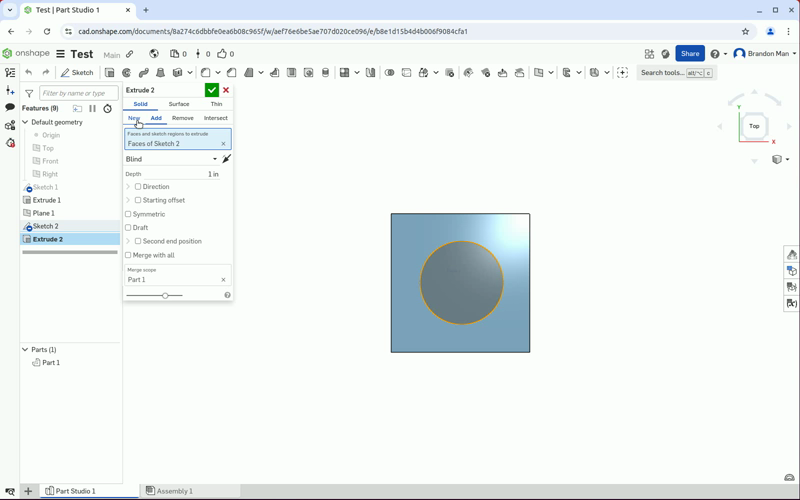
click(137, 120)
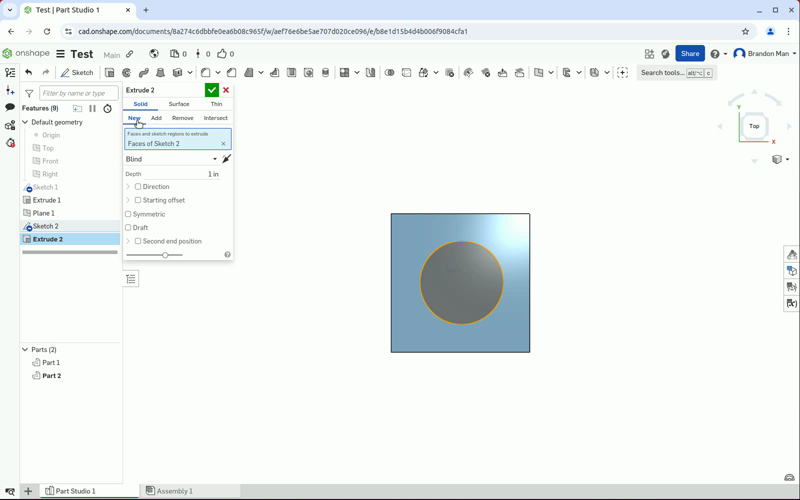
key(tab, 4)
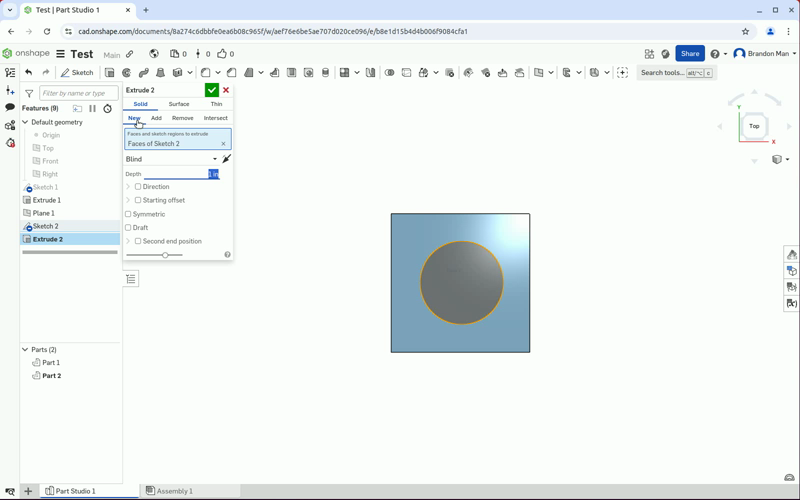
text(6.981)
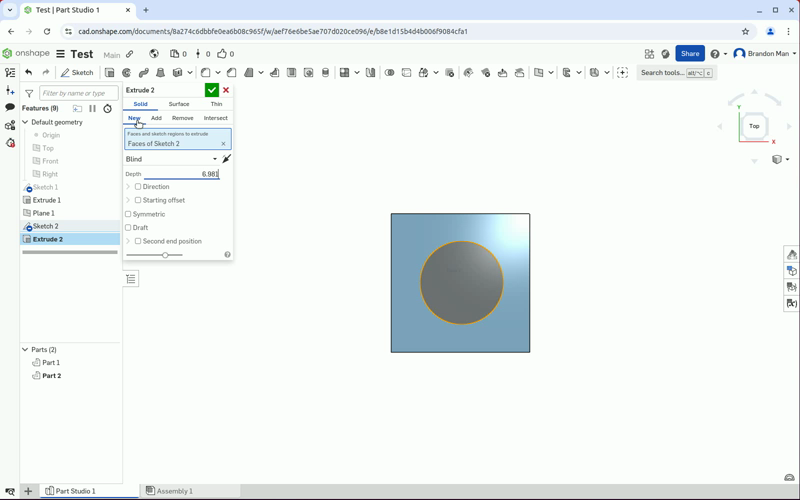
key(enter)
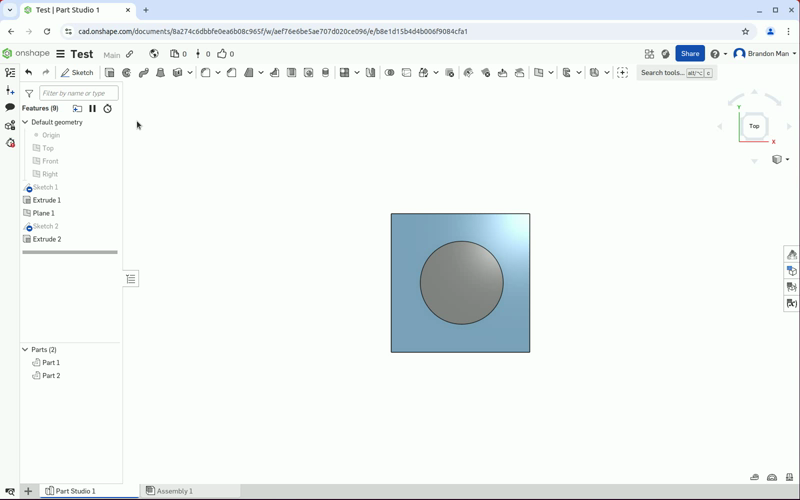
key(shift+h)
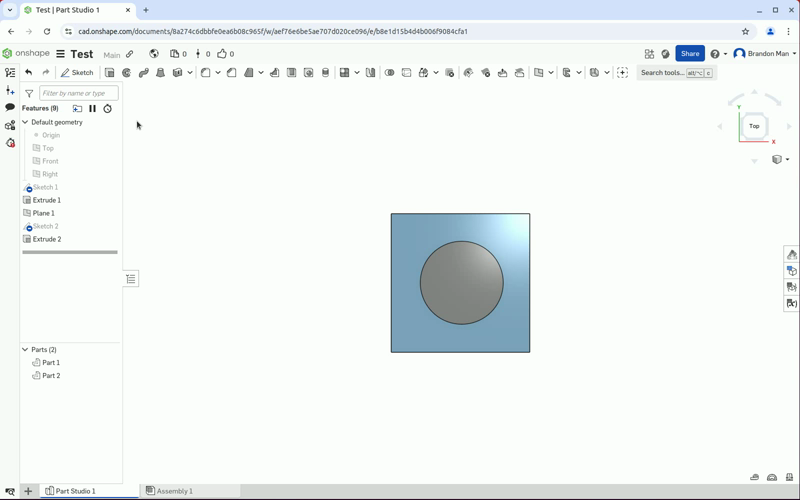
key(shift+h)
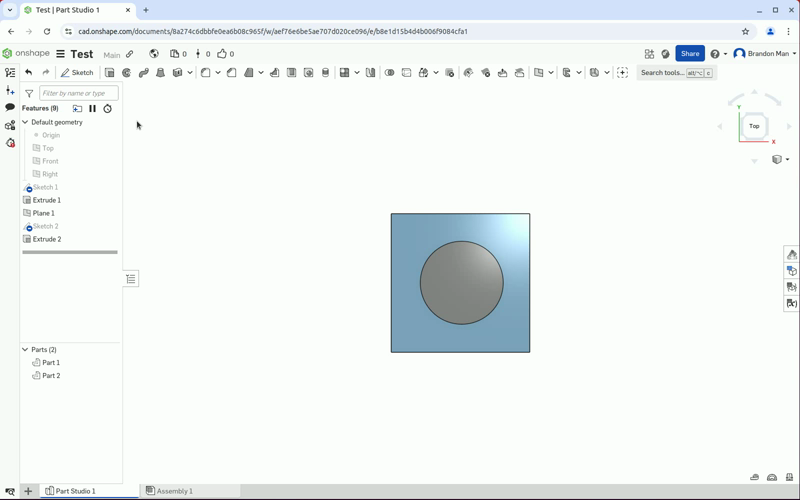
key(shift+7)
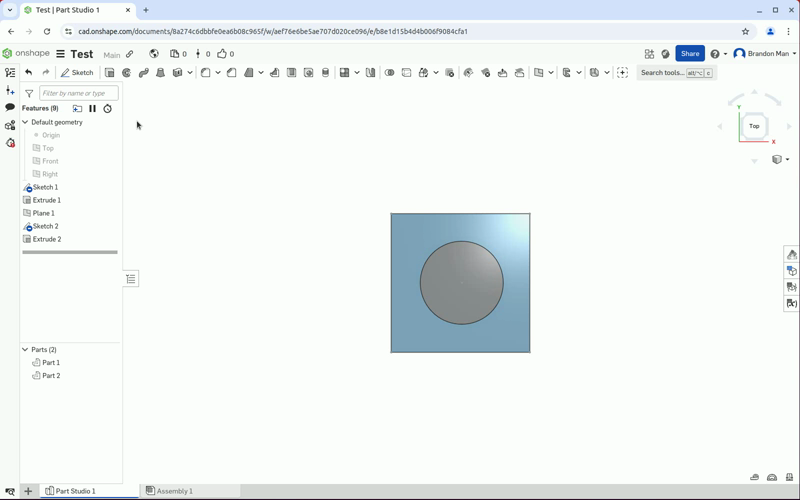
key(up, 3)
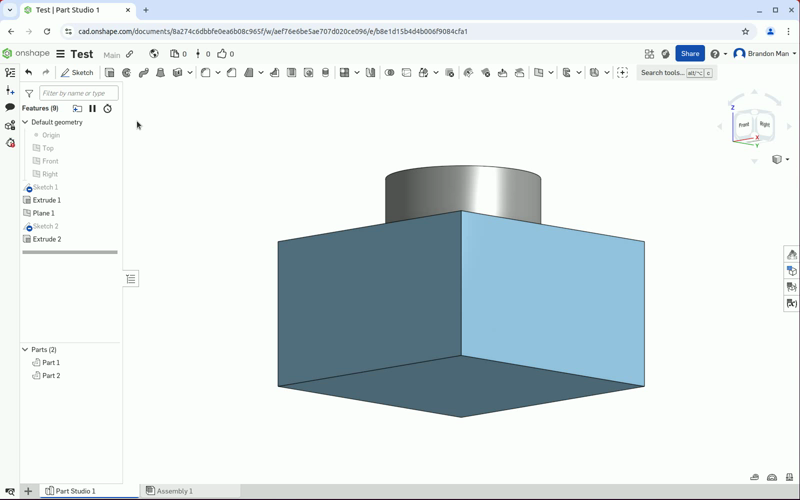
key(left, 3)
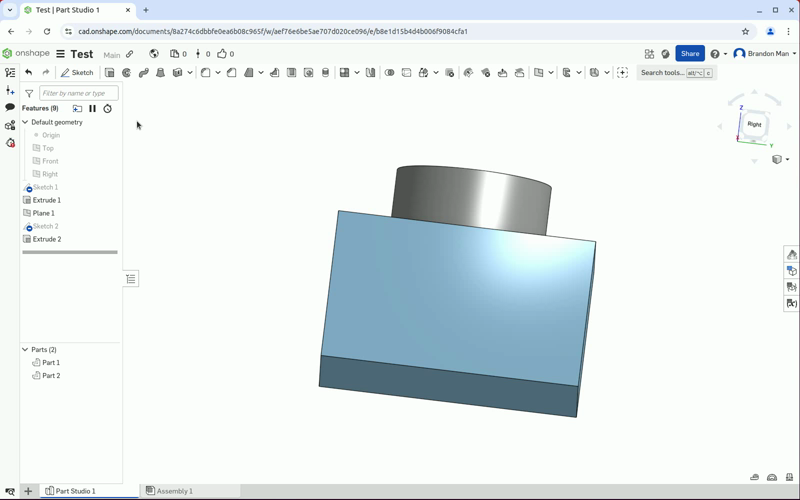
key(right, 3)
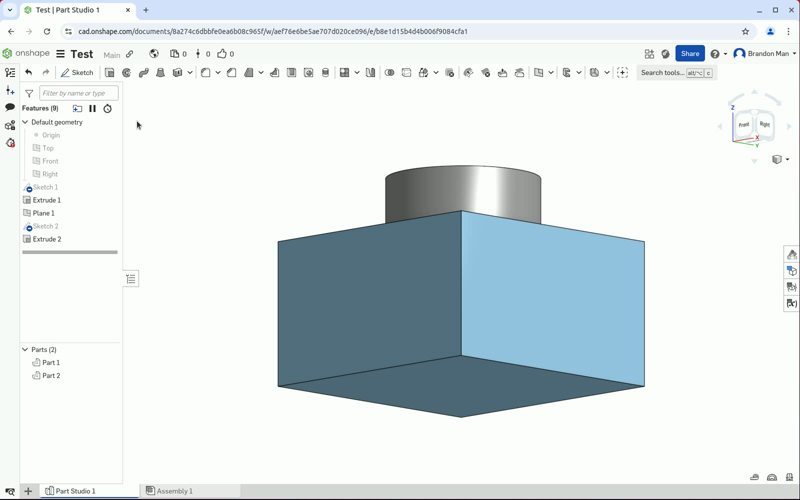
key(down, 3)
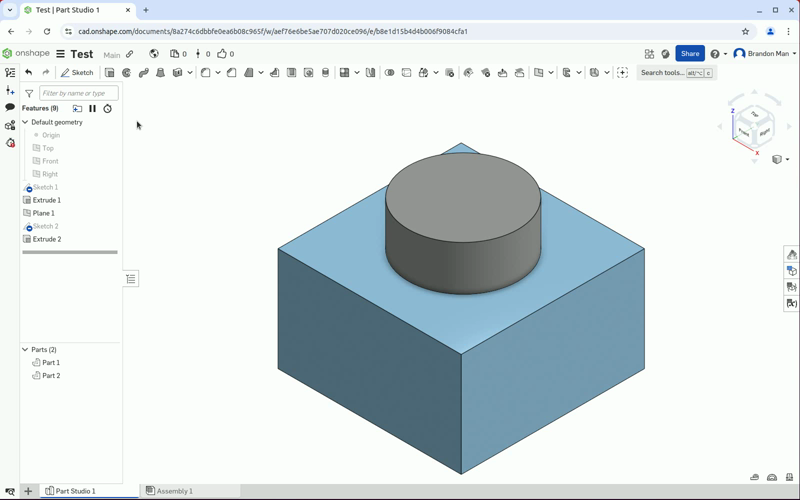
mouse_move(73, 189)
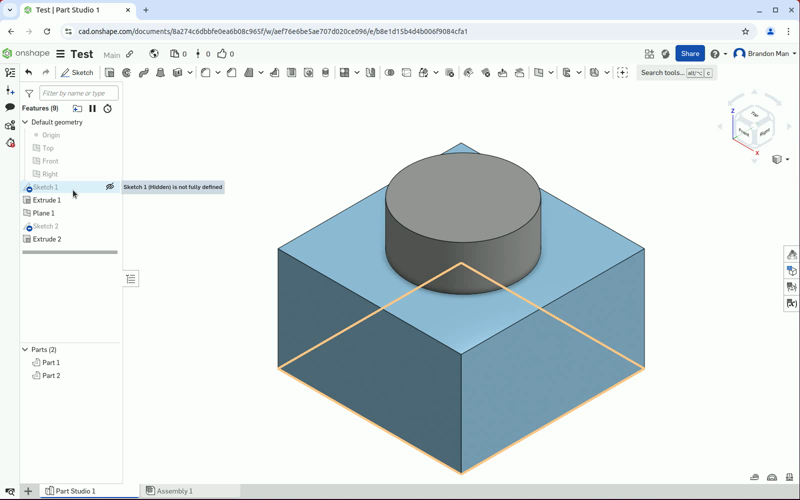
click(73, 189)